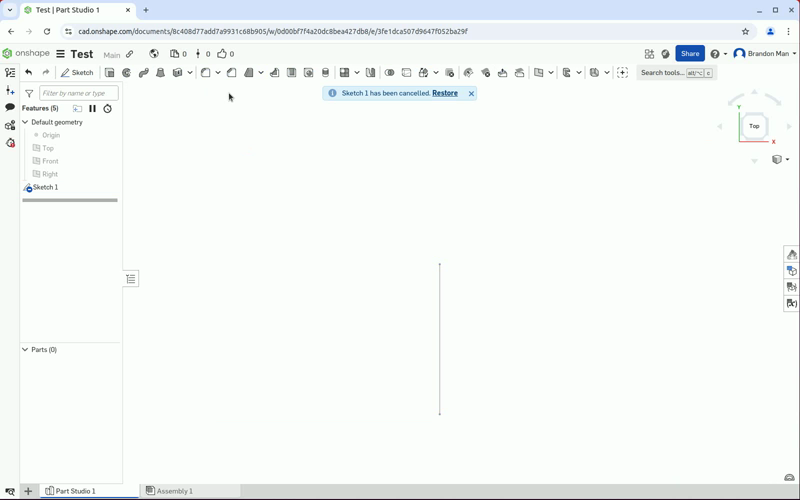
key(shift+h)
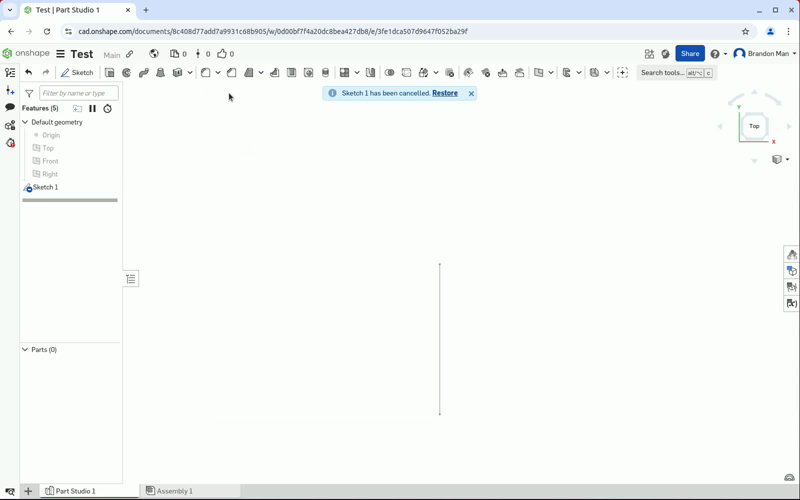
key(shift+s)
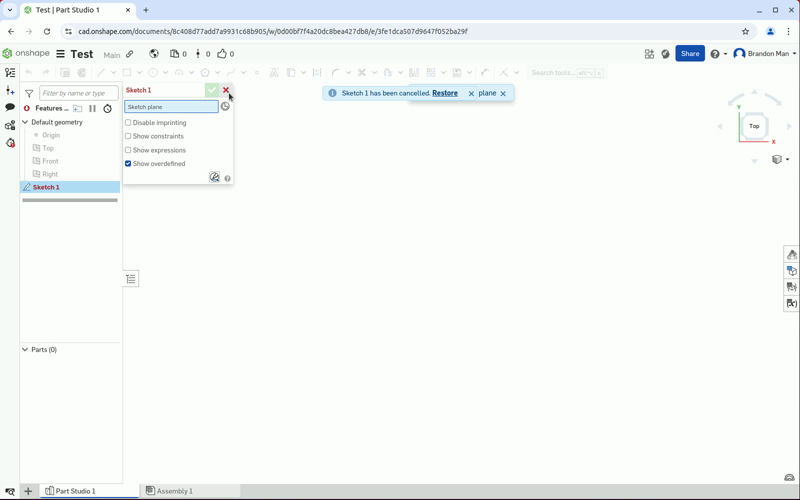
mouse_move(73, 150)
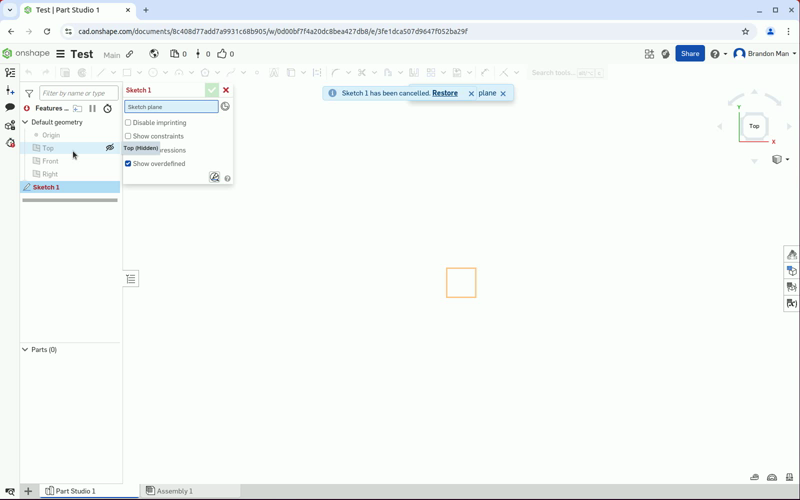
click(73, 150)
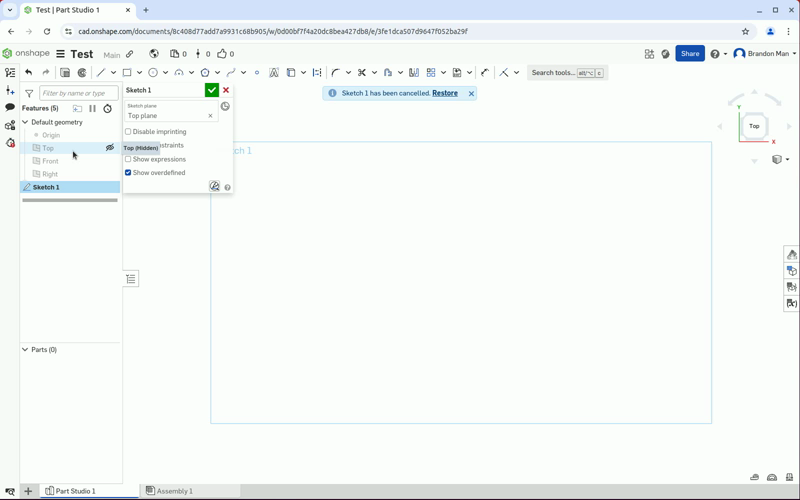
mouse_move(73, 352)
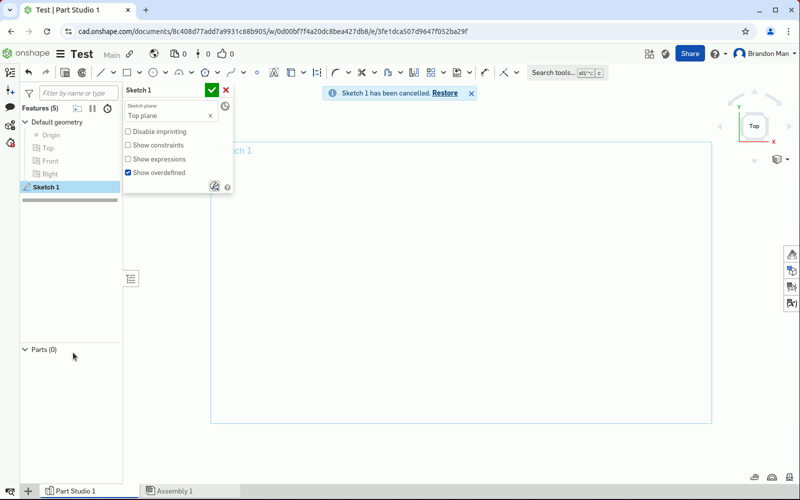
key(y)
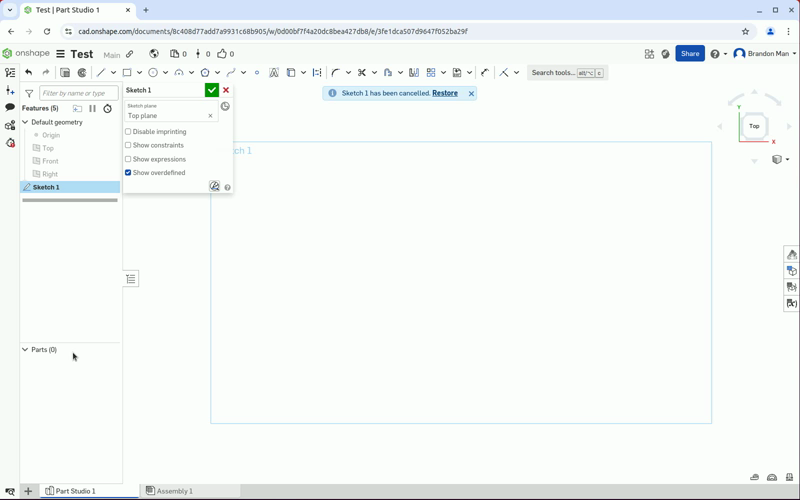
key(c)
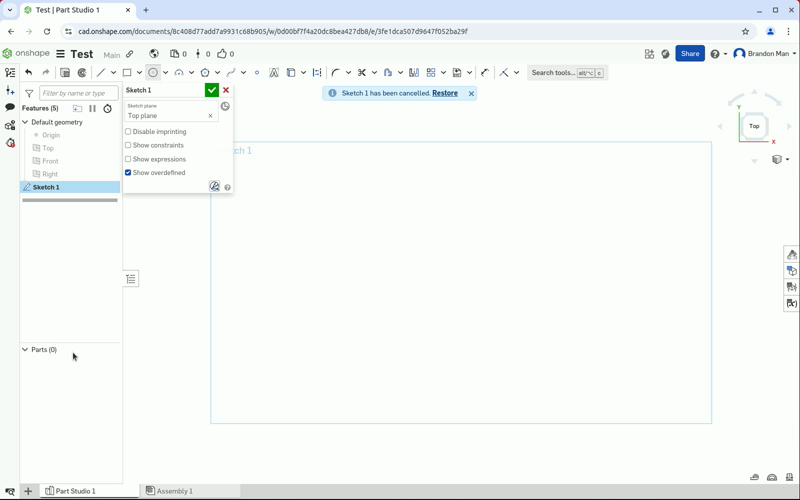
key_down(shift)
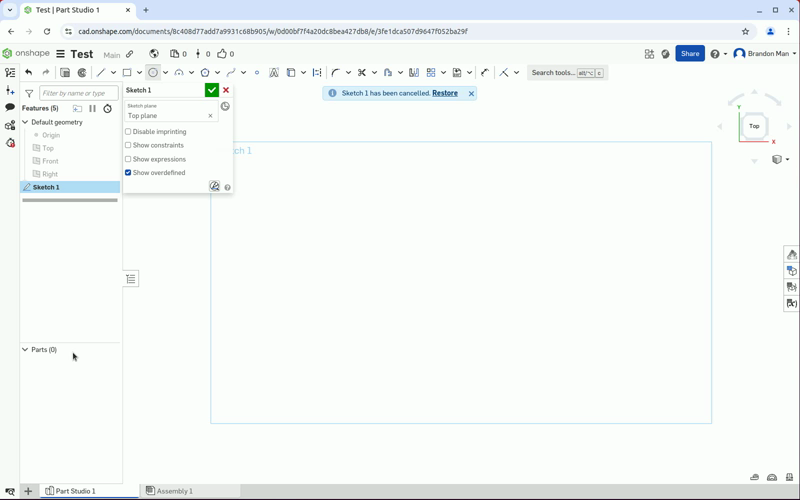
mouse_move(461, 282)
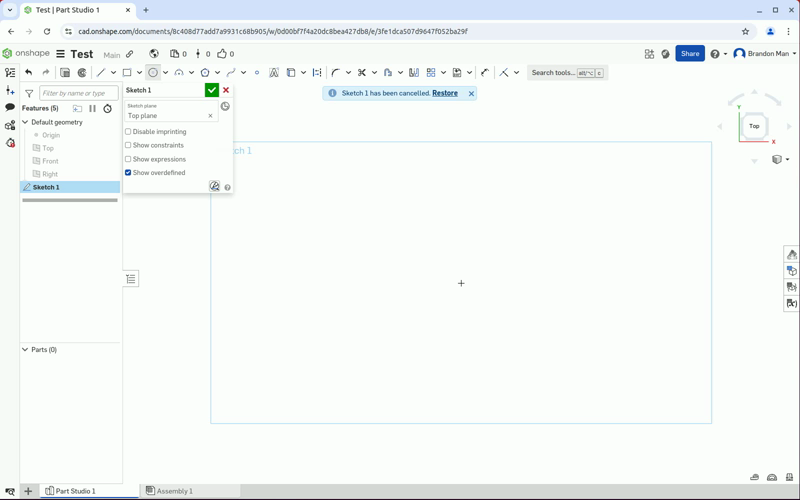
click(461, 282)
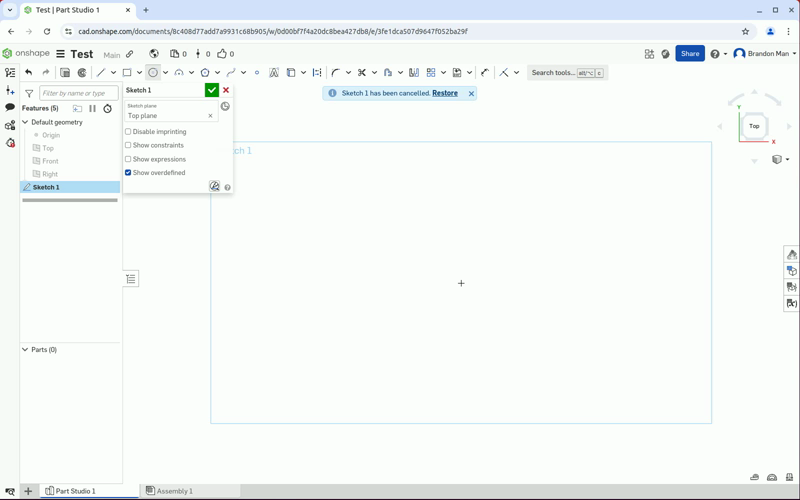
key_up(shift)
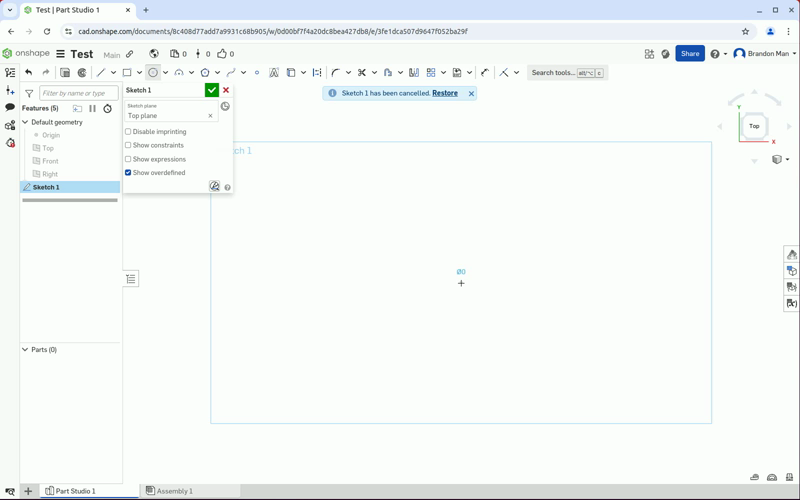
mouse_move(574, 282)
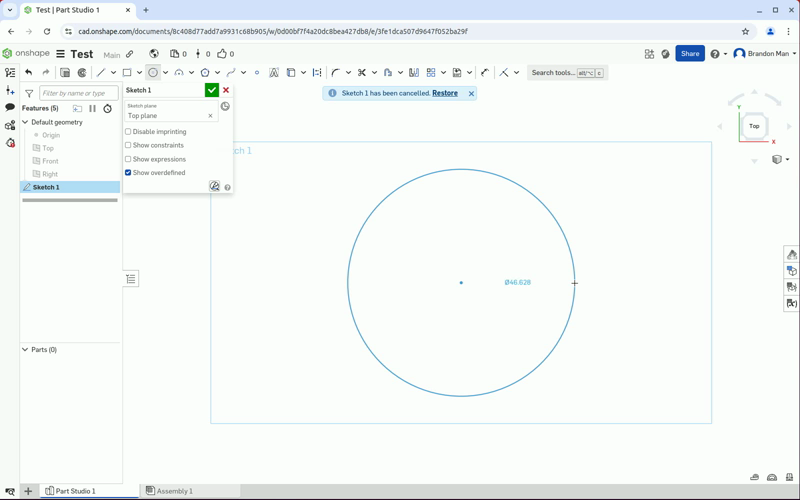
click(574, 282)
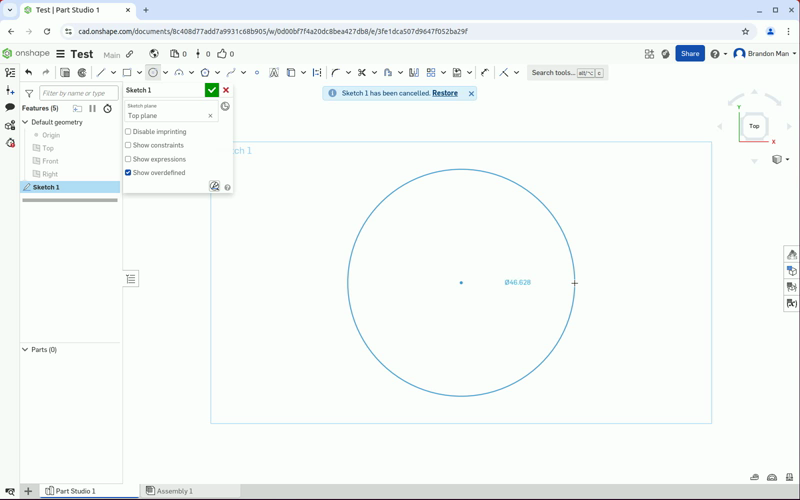
key(esc)
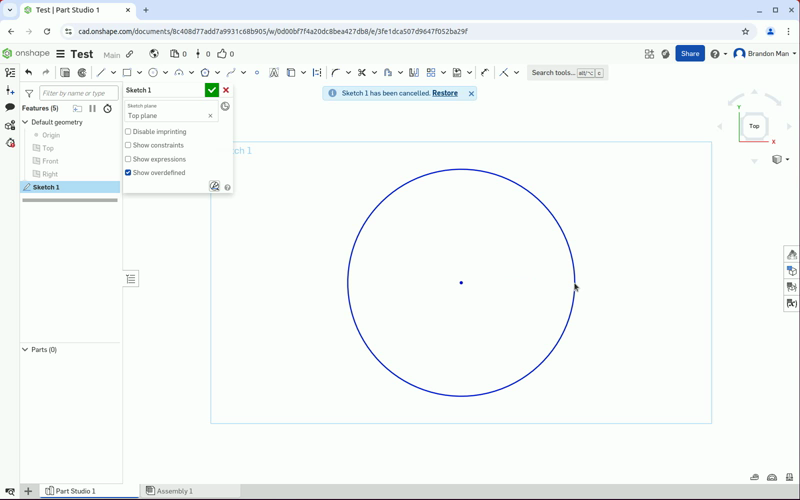
mouse_move(491, 240)
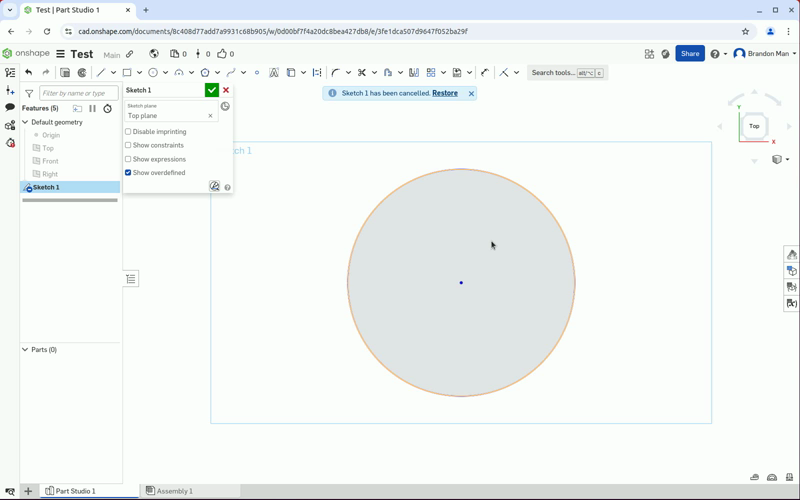
click(491, 240)
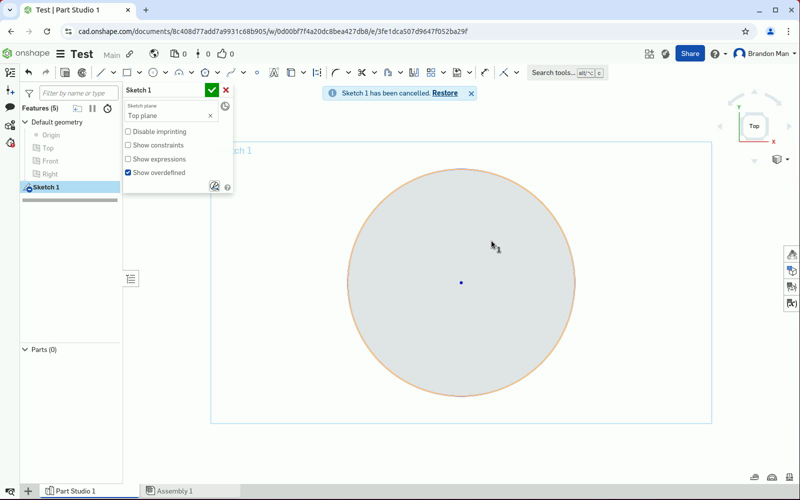
mouse_move(73, 352)
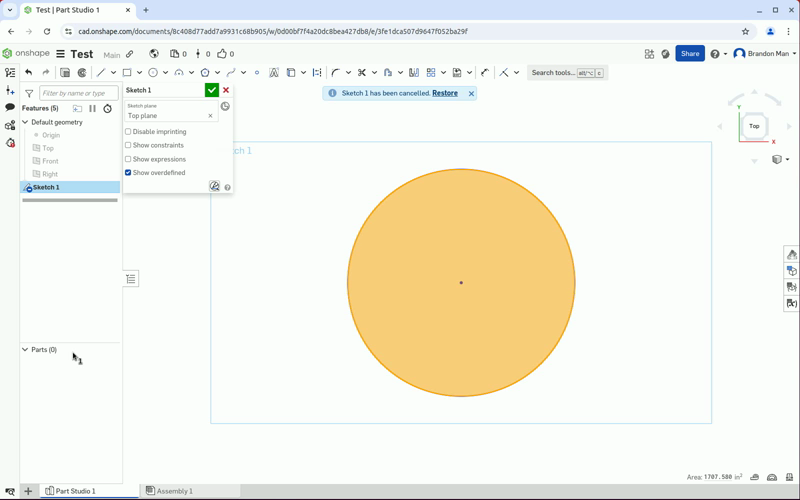
key(shift+y)
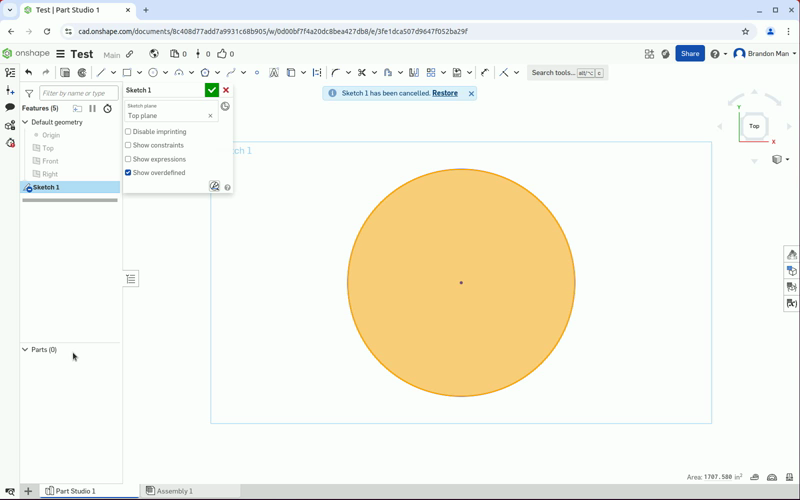
key(shift+e)
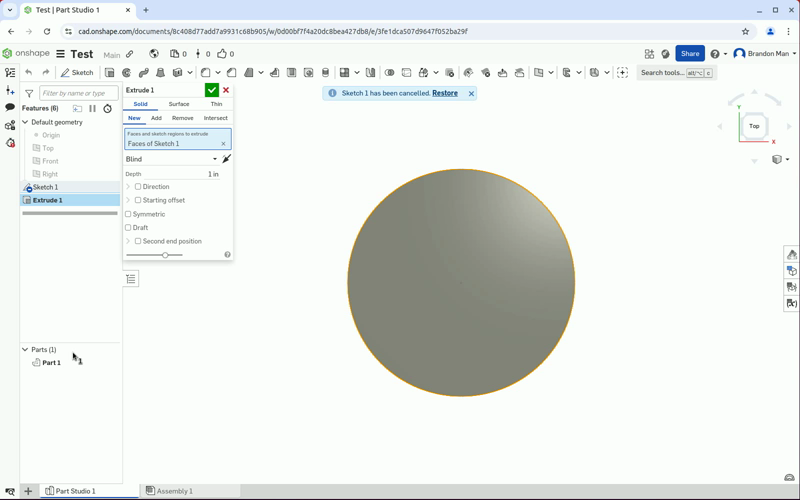
mouse_move(143, 106)
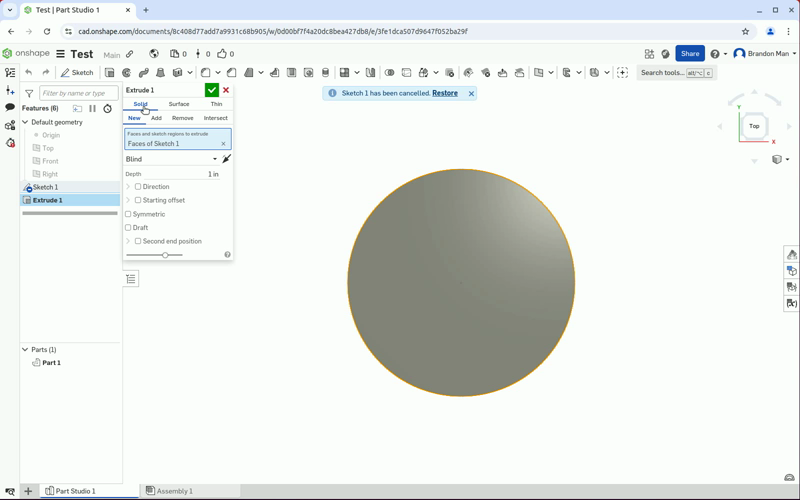
click(143, 106)
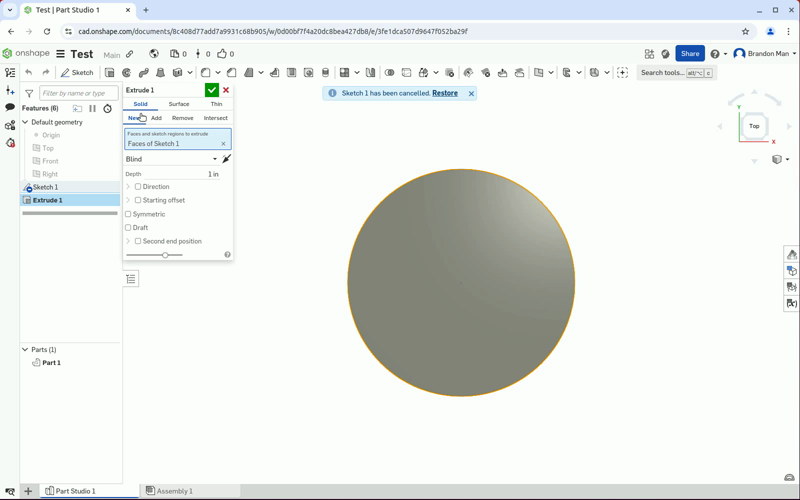
mouse_move(137, 120)
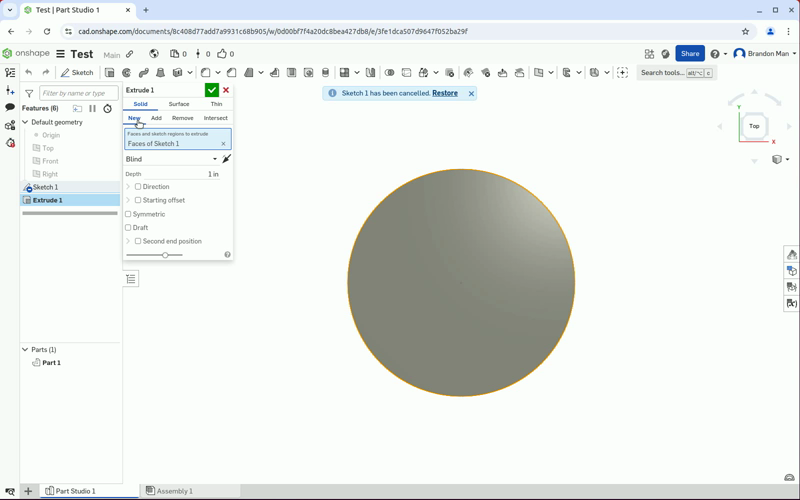
click(137, 120)
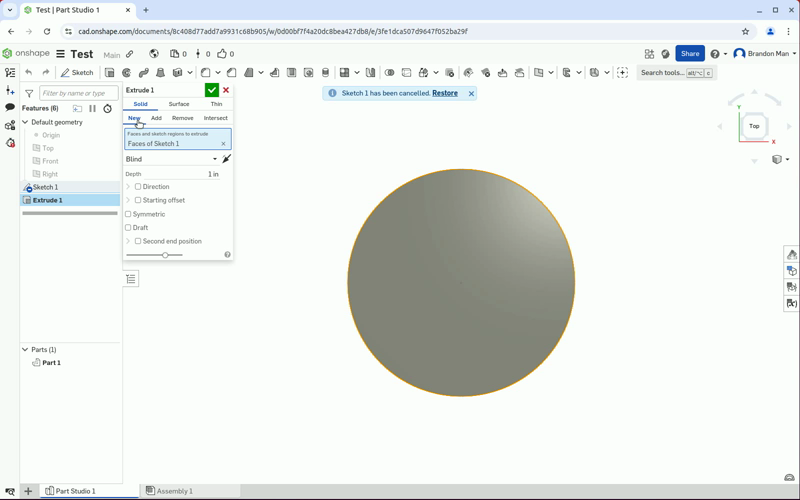
key(tab, 4)
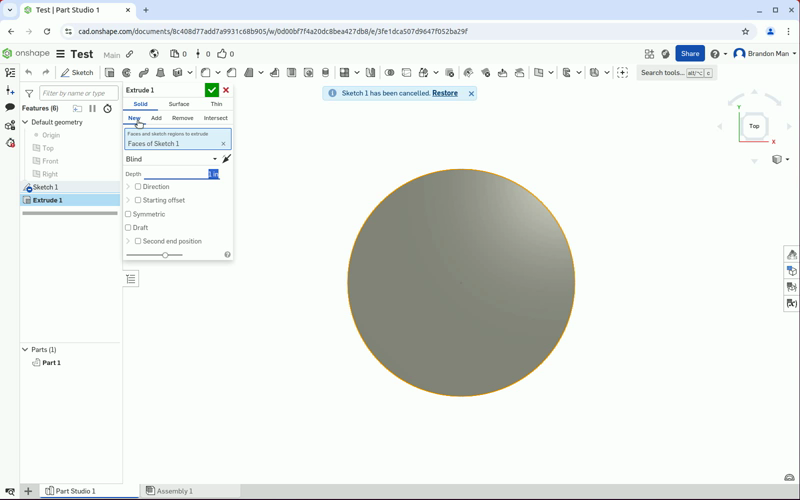
text(9.147)
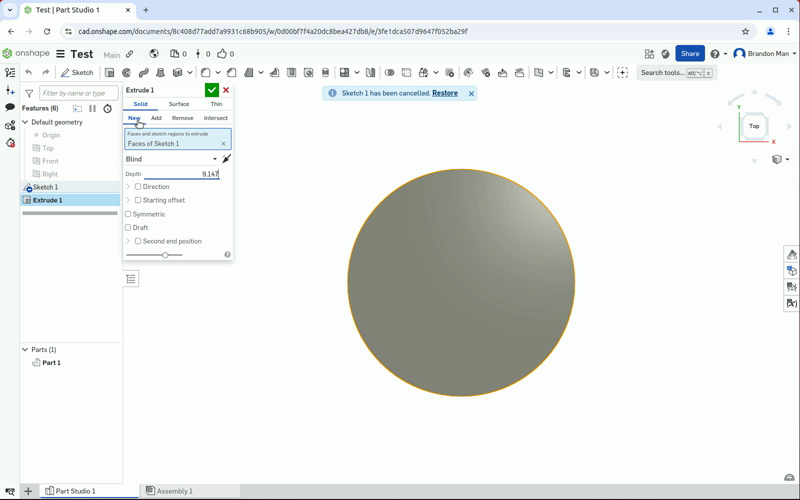
key(enter)
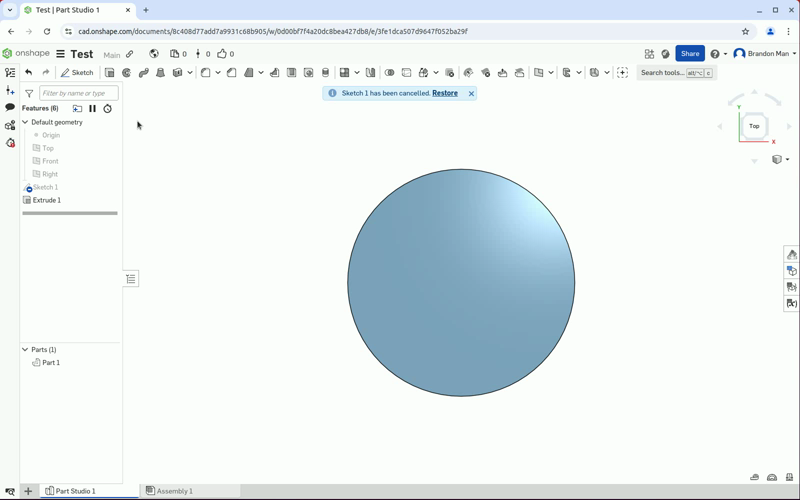
key(shift+h)
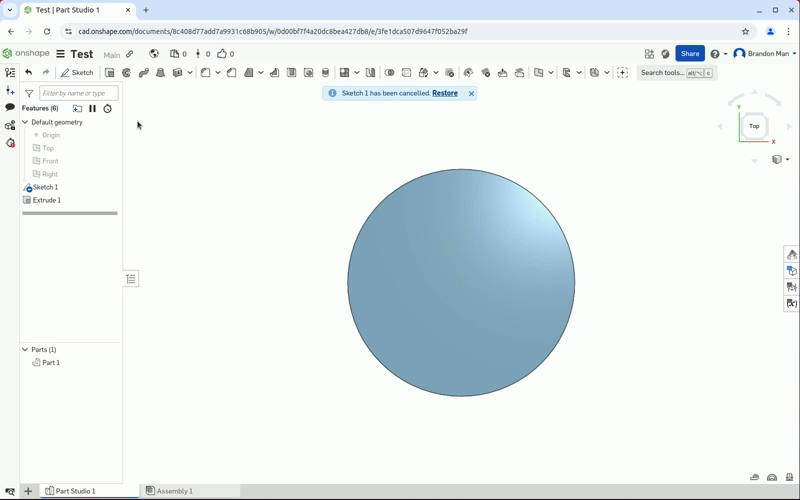
key(shift+h)
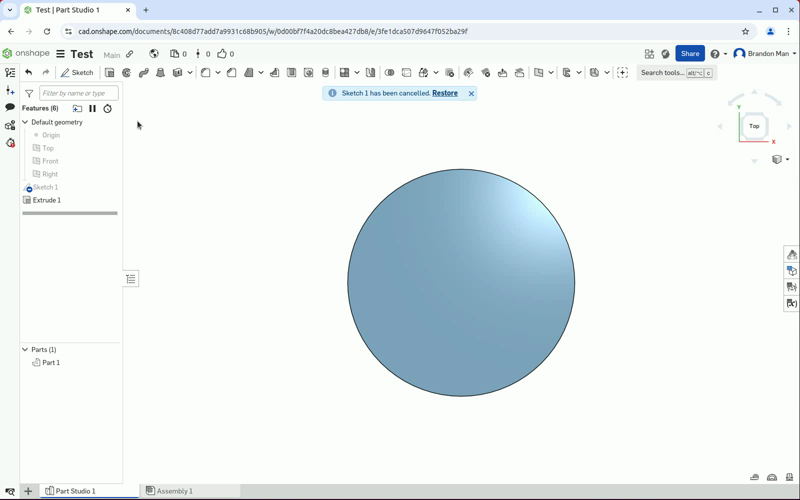
mouse_move(73, 189)
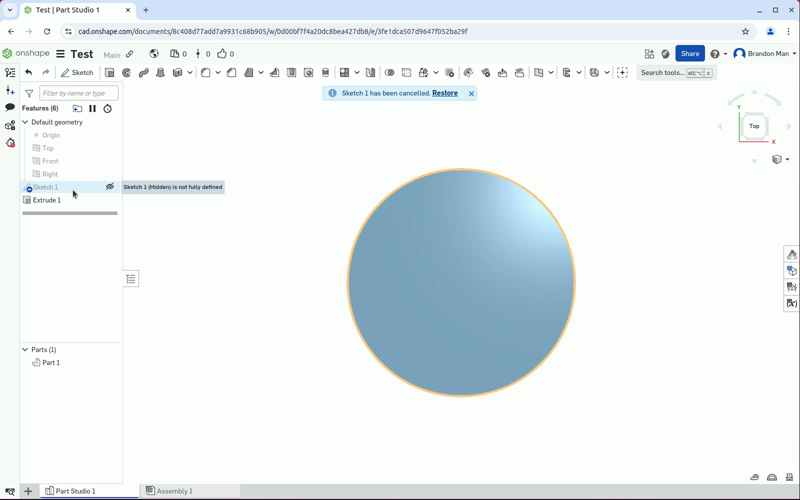
click(73, 189)
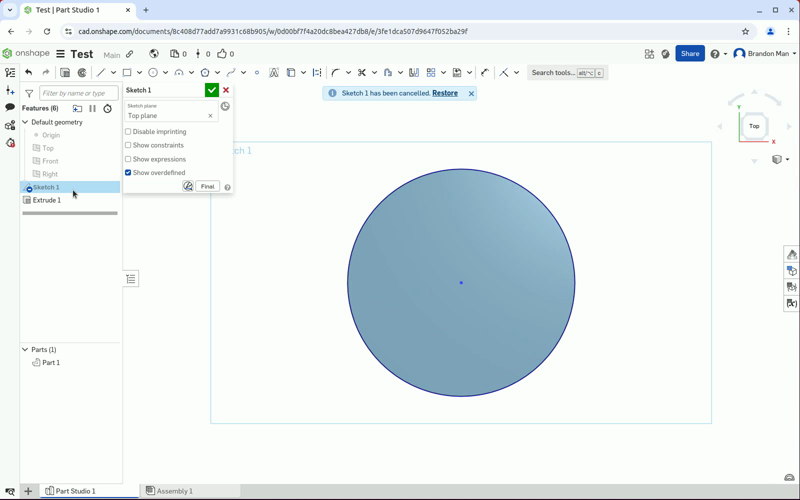
mouse_move(229, 92)
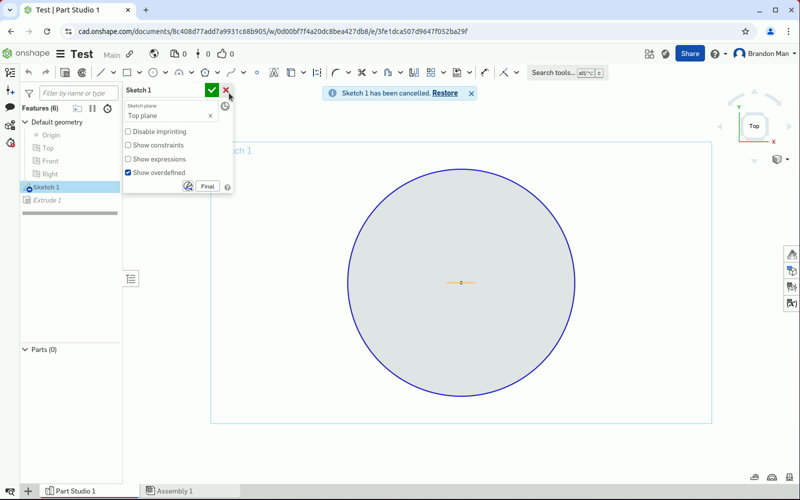
click(229, 92)
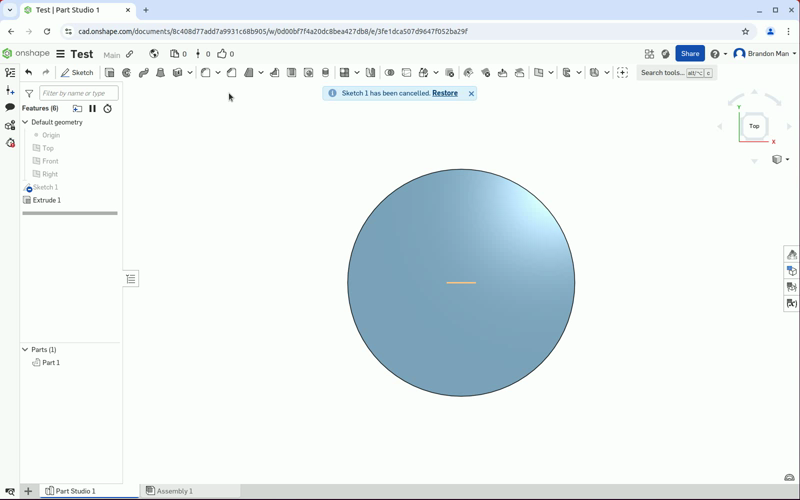
mouse_move(541, 75)
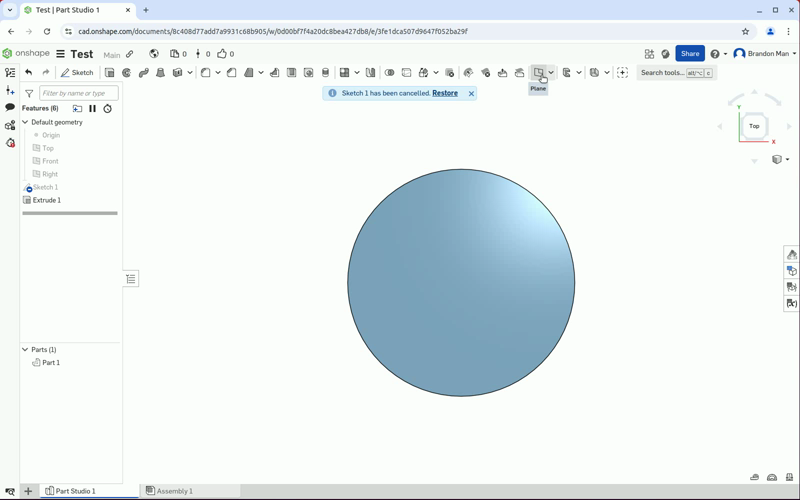
click(541, 75)
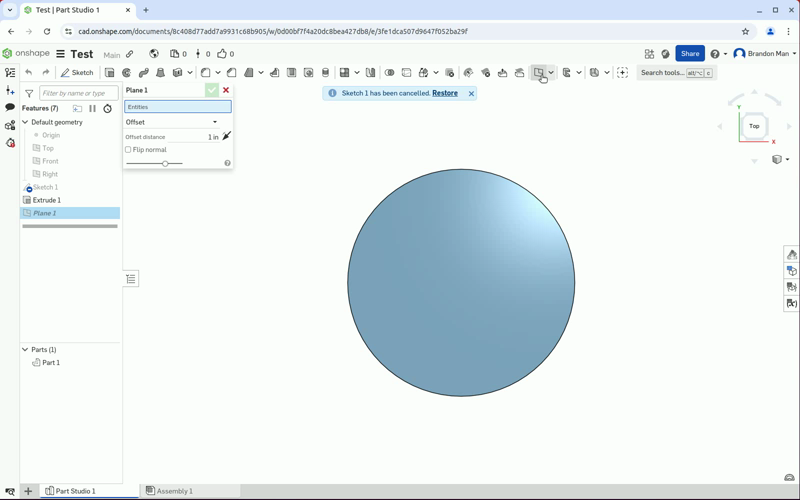
mouse_move(73, 150)
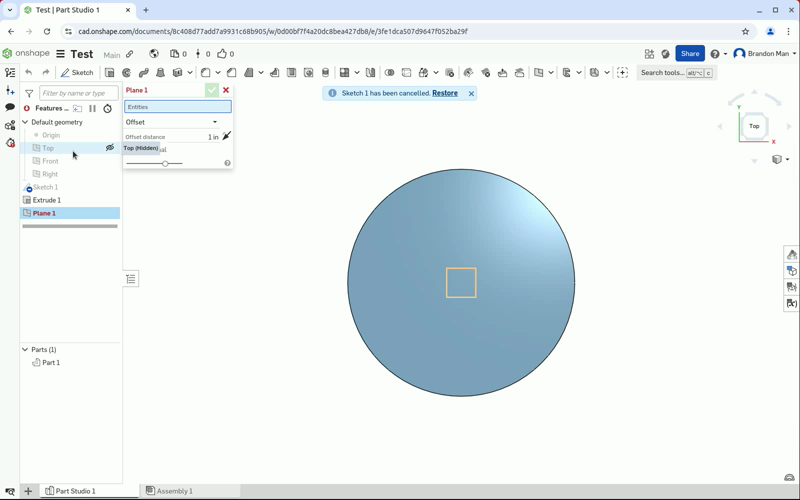
click(73, 150)
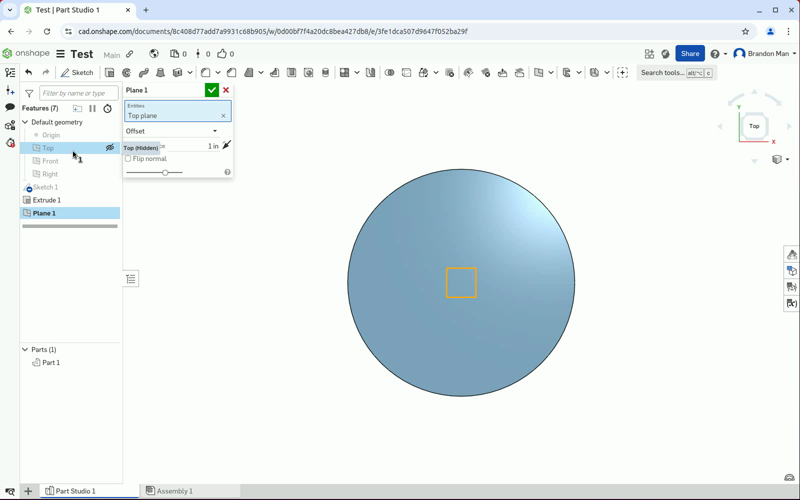
key(tab, 2)
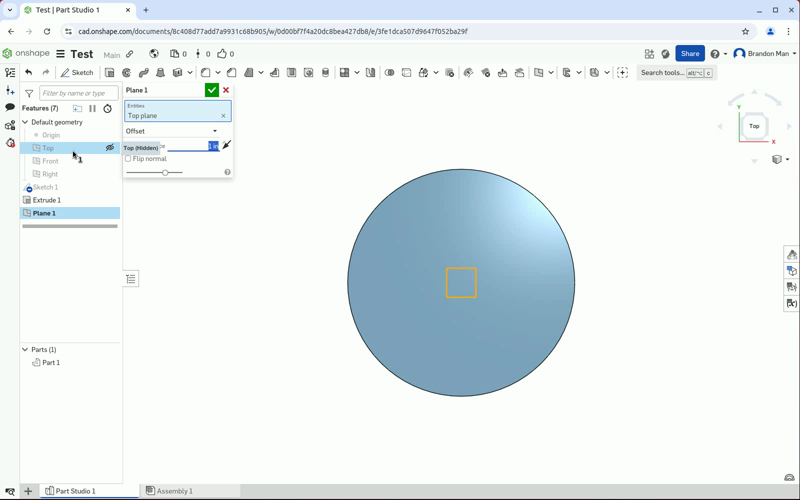
text(9.151)
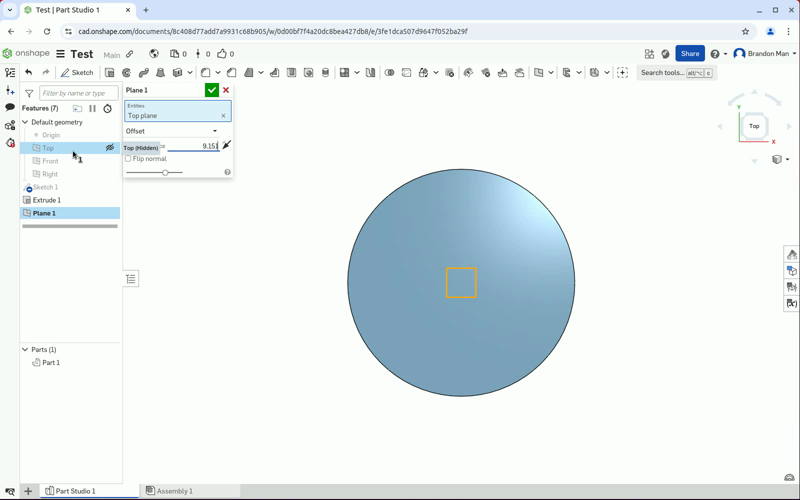
key(enter, 2)
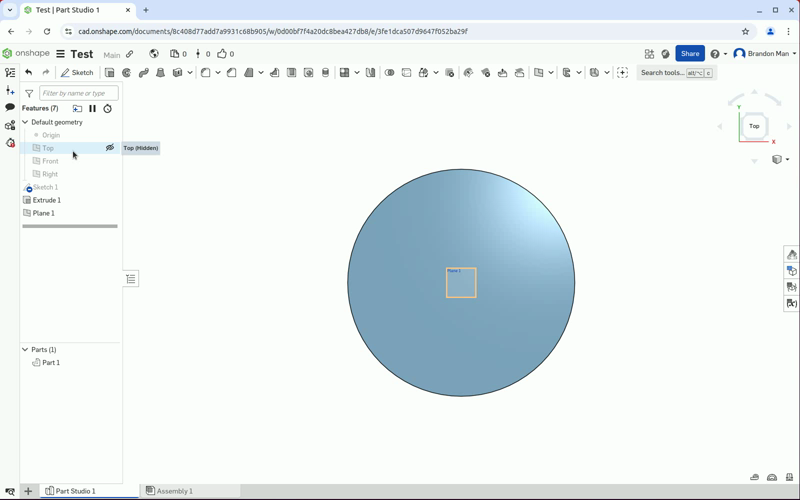
key(shift+s)
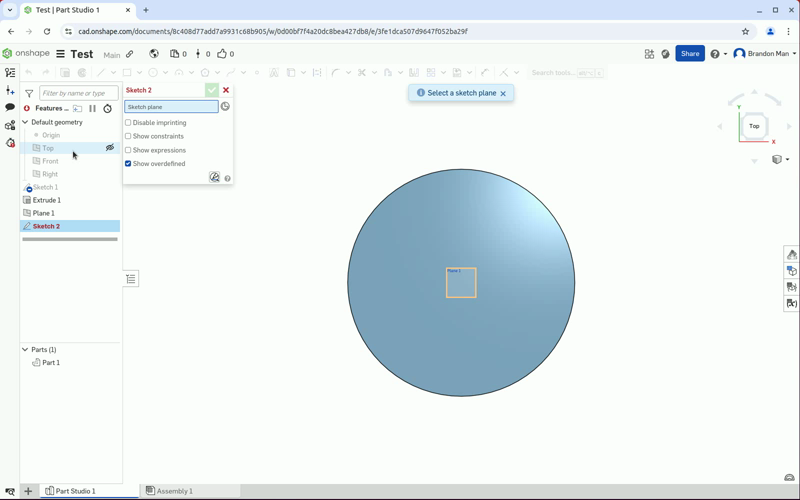
mouse_move(73, 215)
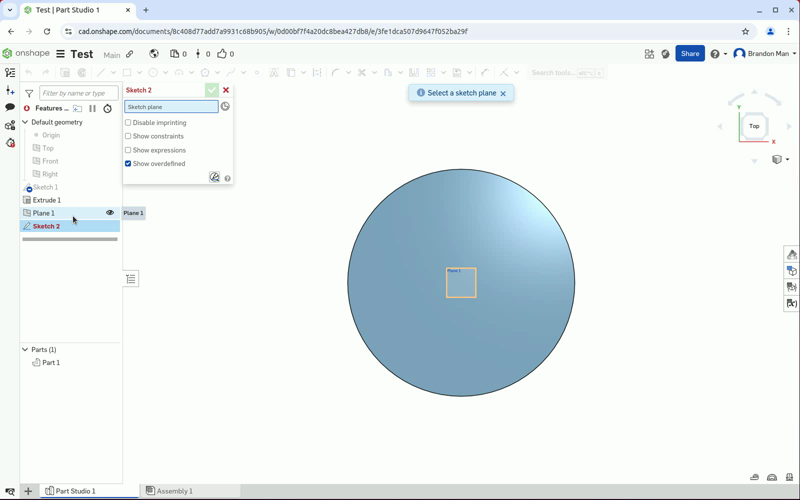
click(73, 215)
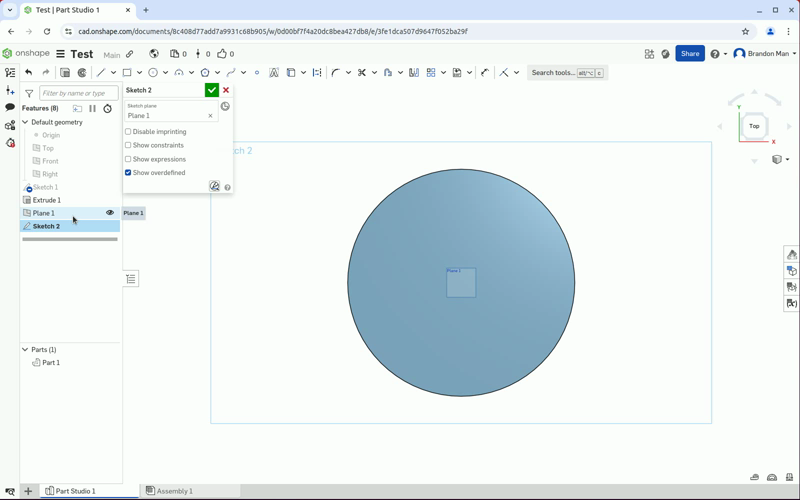
mouse_move(73, 352)
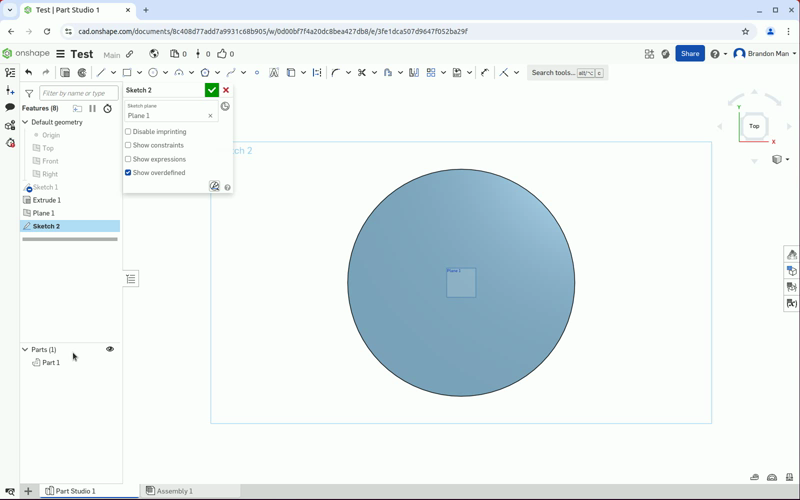
key(y)
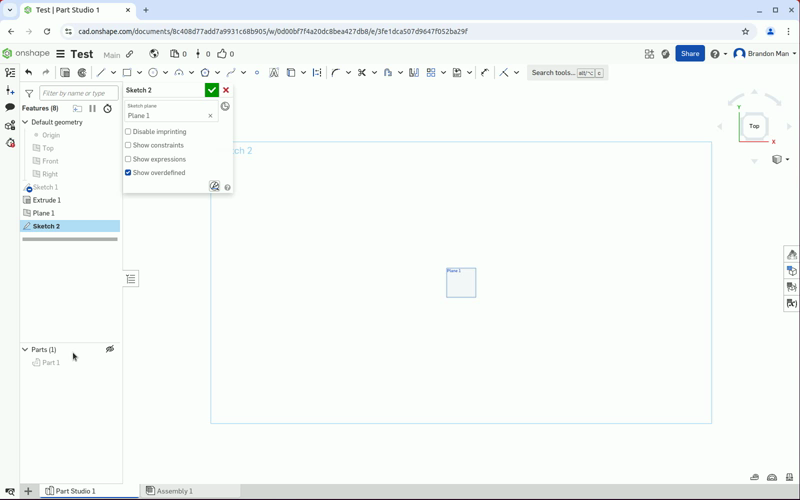
key(l)
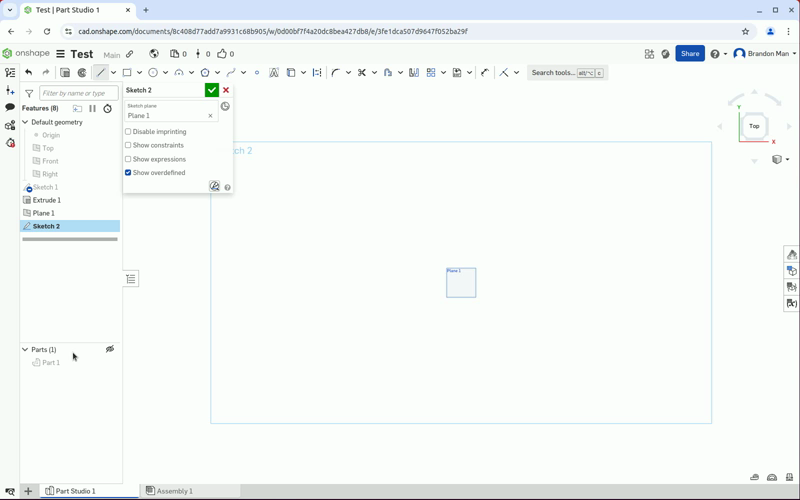
key_down(shift)
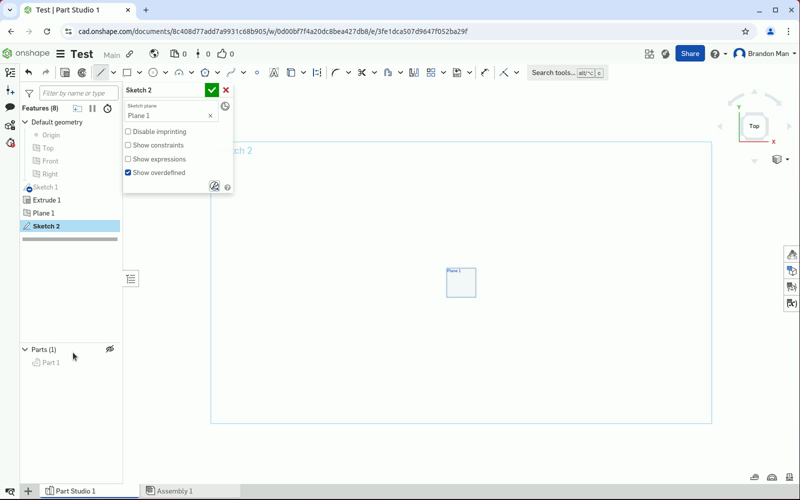
mouse_move(418, 325)
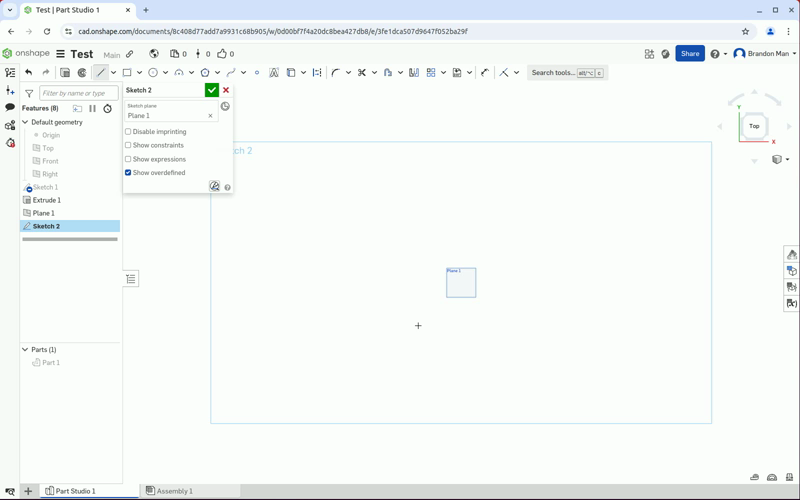
click(418, 325)
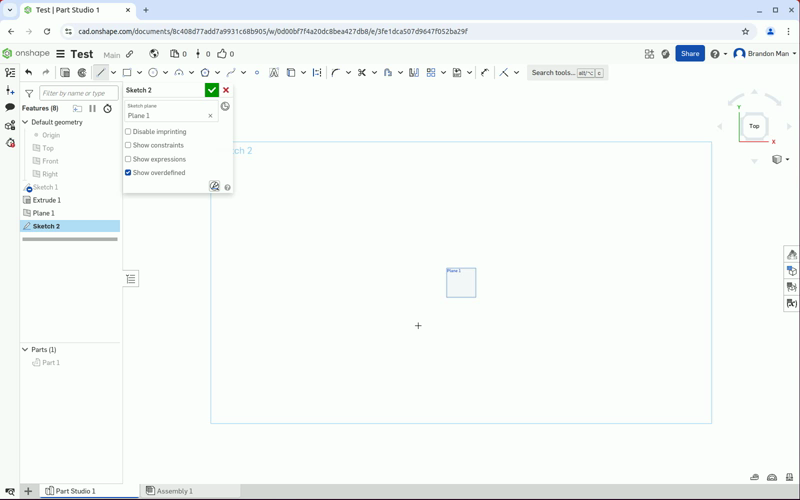
key_up(shift)
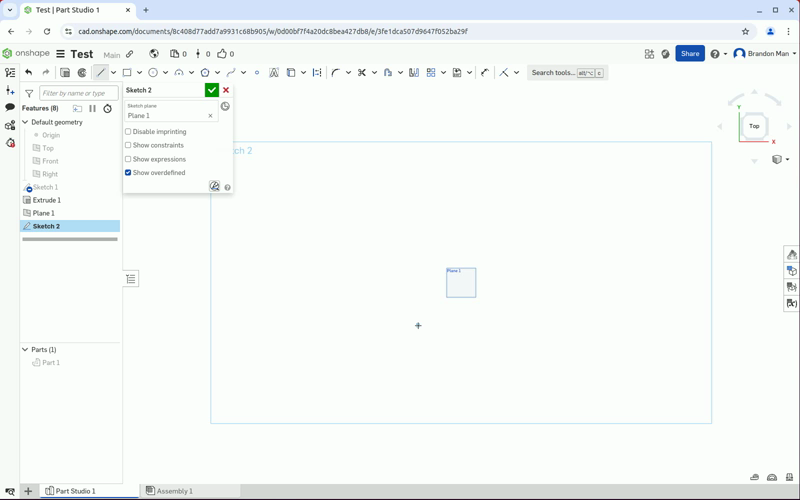
key_down(shift)
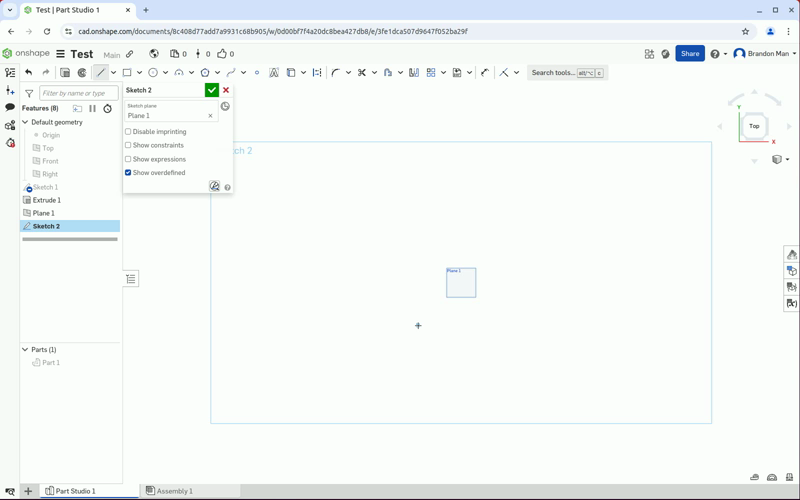
mouse_move(504, 325)
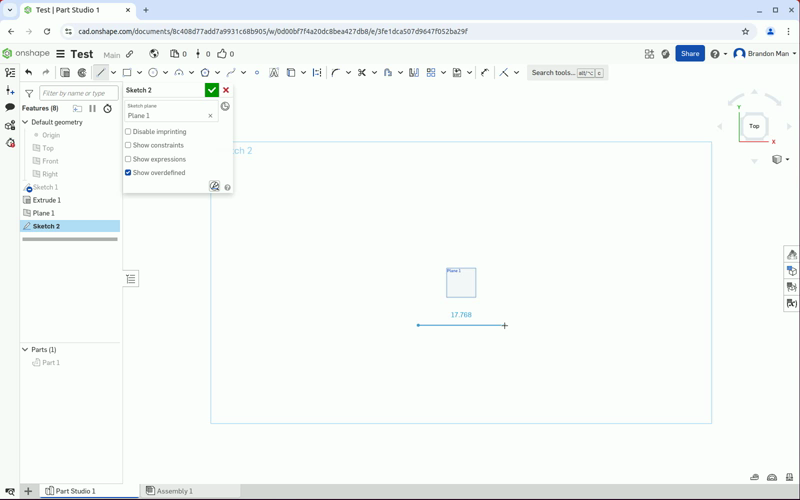
click(504, 325)
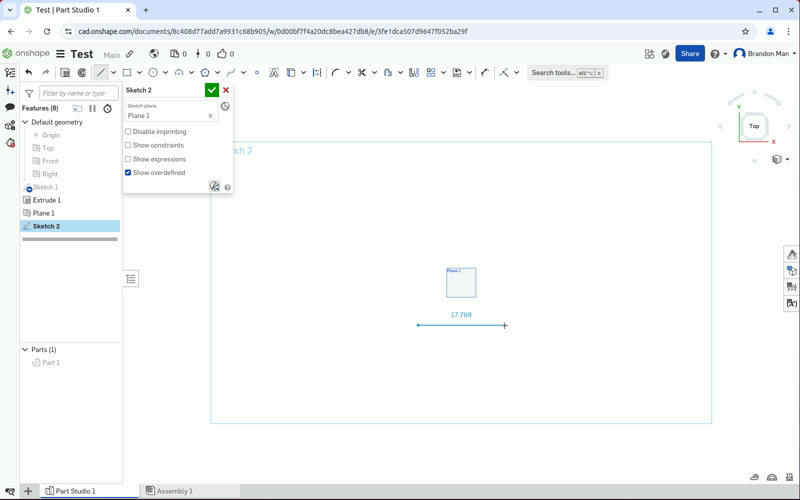
key_up(shift)
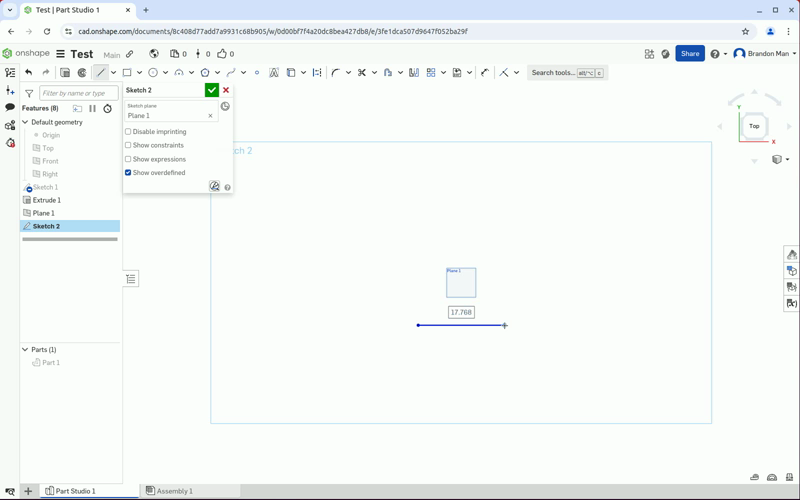
key_down(shift)
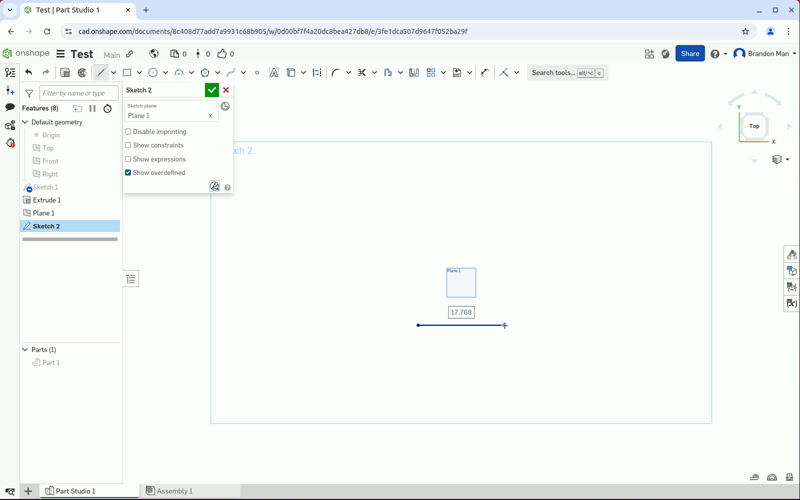
mouse_move(504, 239)
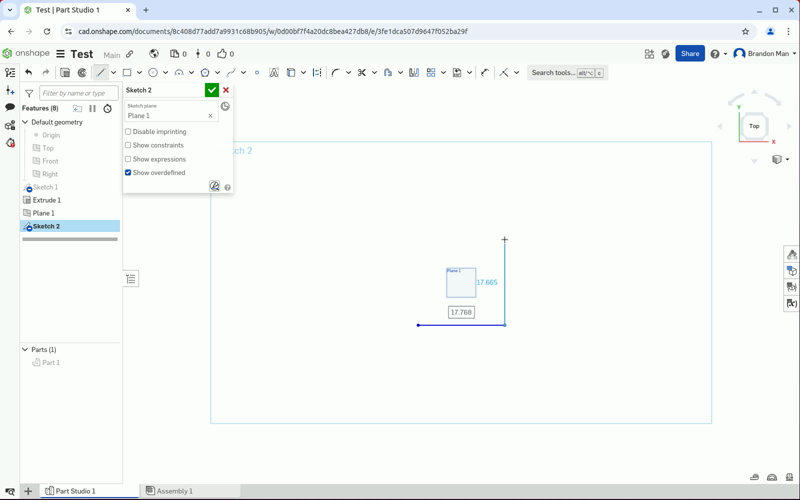
click(504, 239)
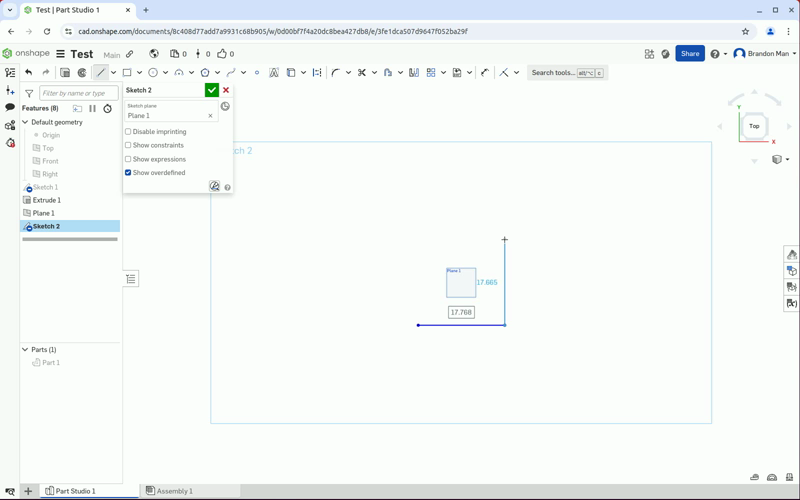
key_up(shift)
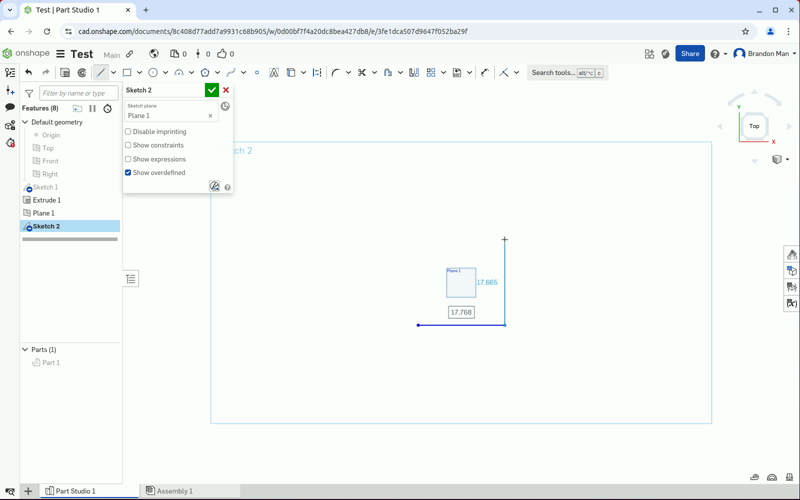
key_down(shift)
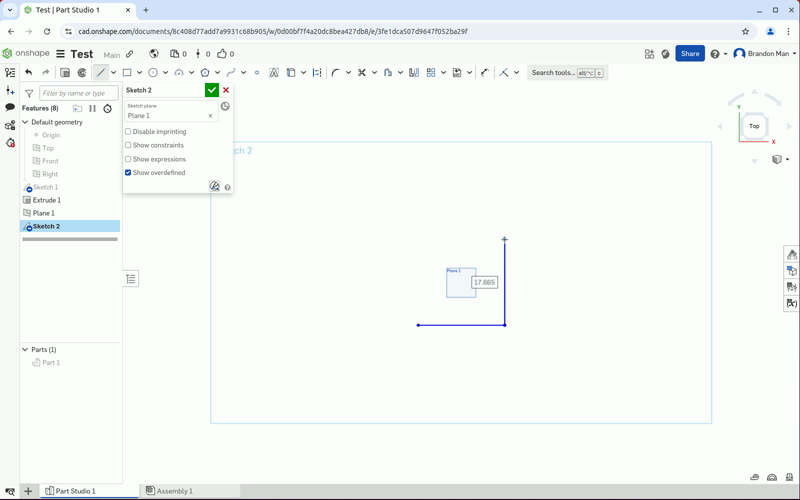
mouse_move(418, 239)
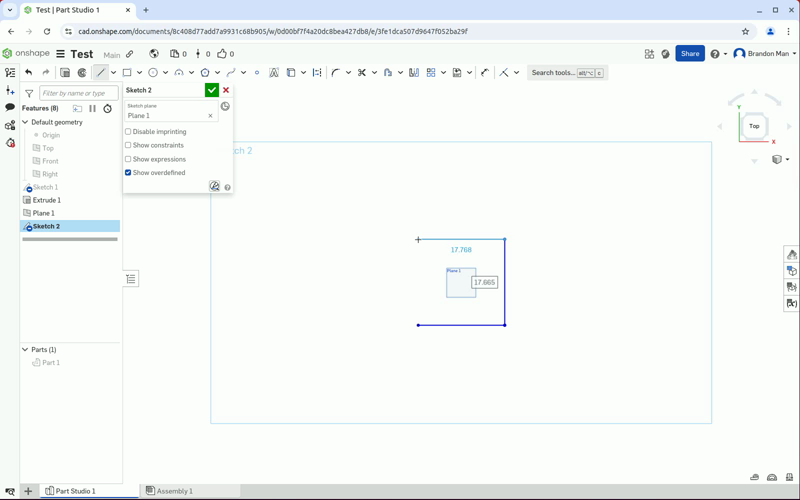
click(418, 239)
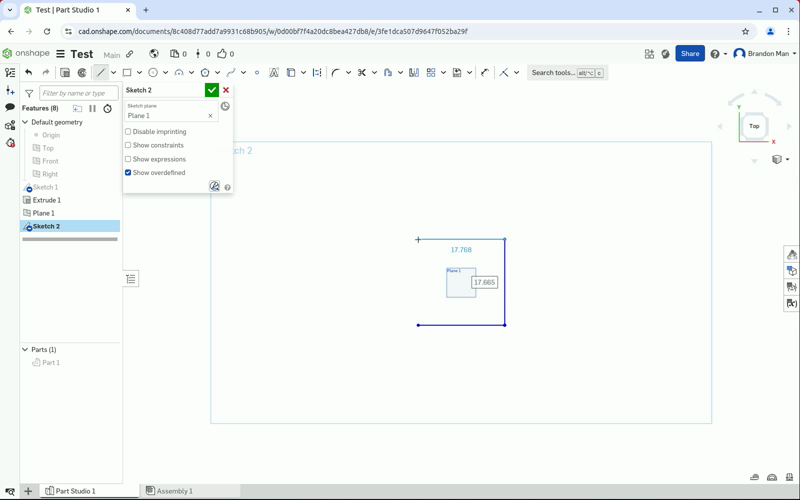
key_up(shift)
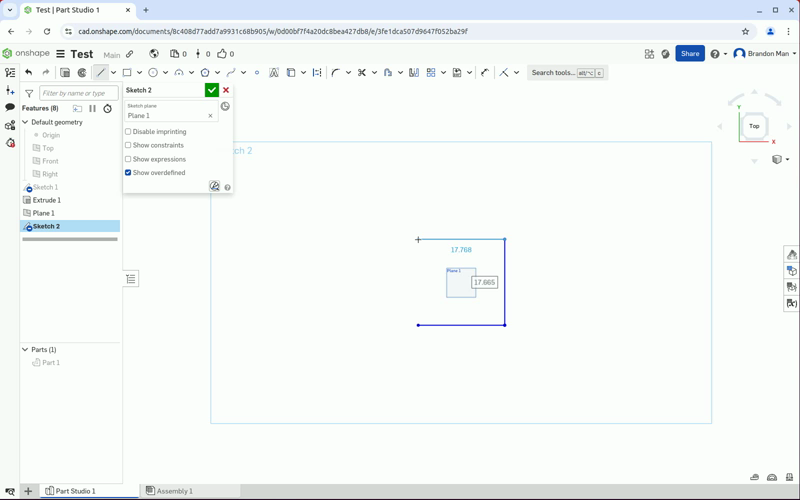
key_down(shift)
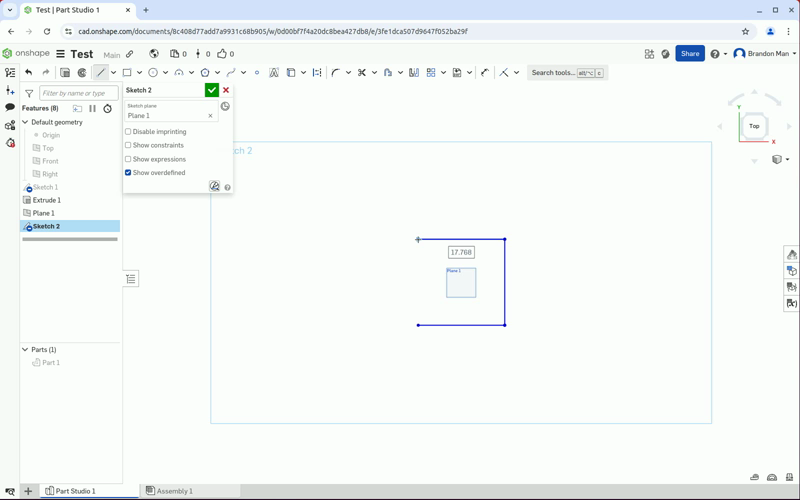
mouse_move(418, 325)
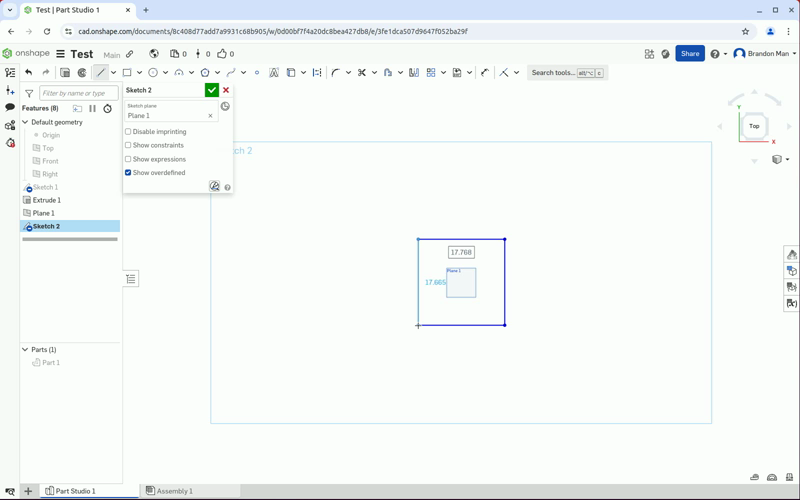
key_up(shift)
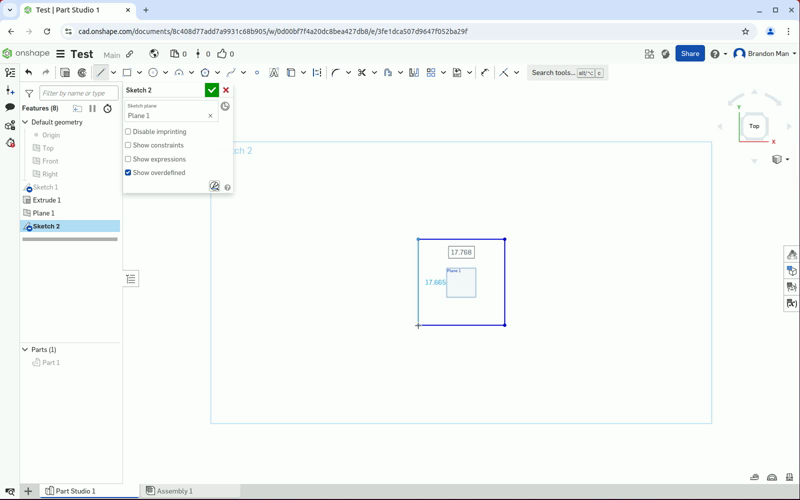
click(418, 325)
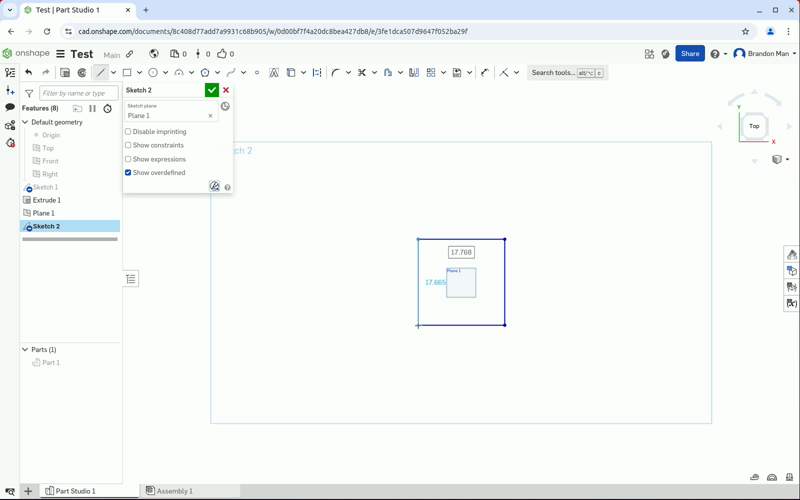
key(esc)
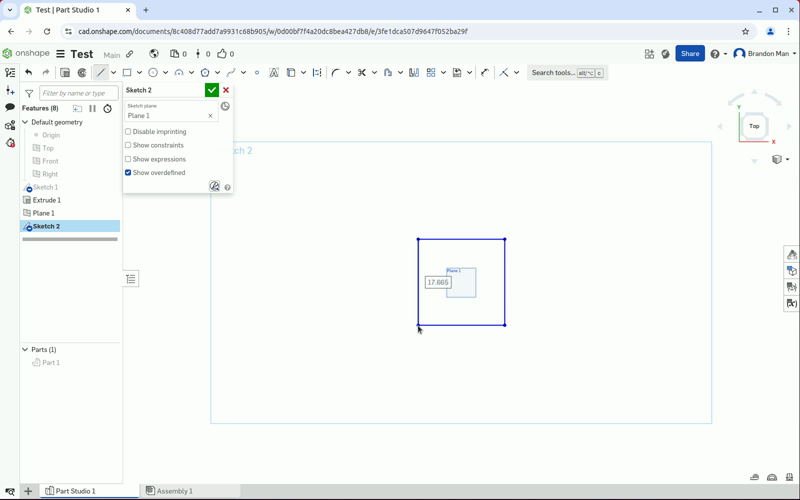
mouse_move(427, 253)
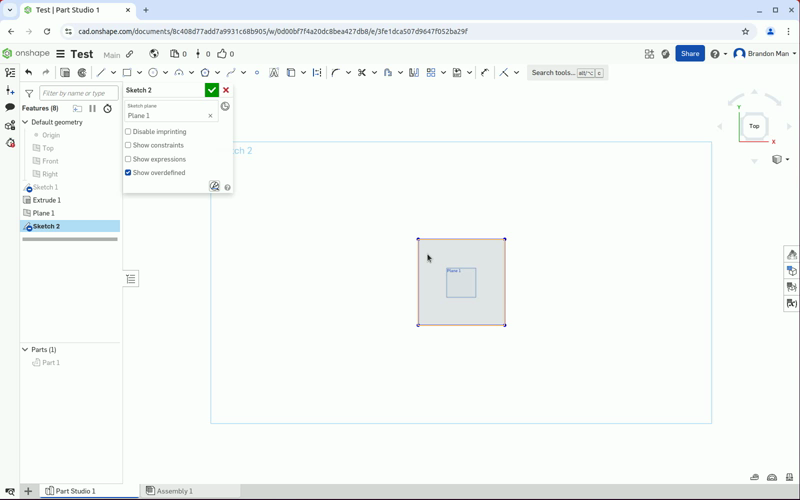
click(427, 253)
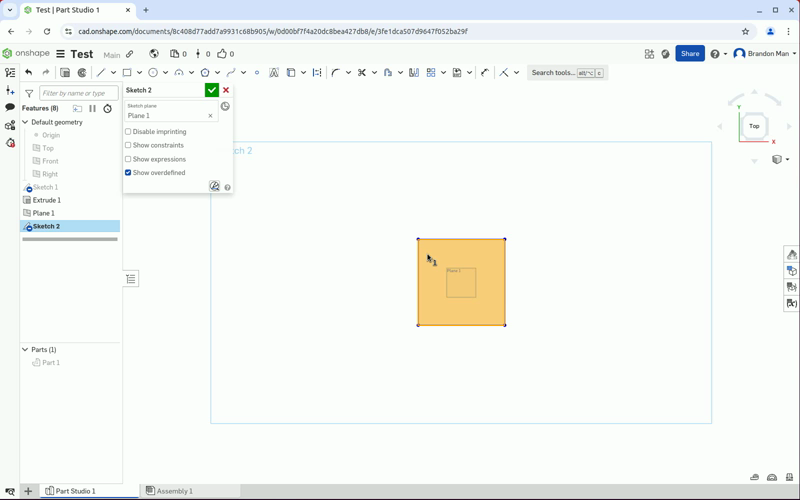
mouse_move(73, 352)
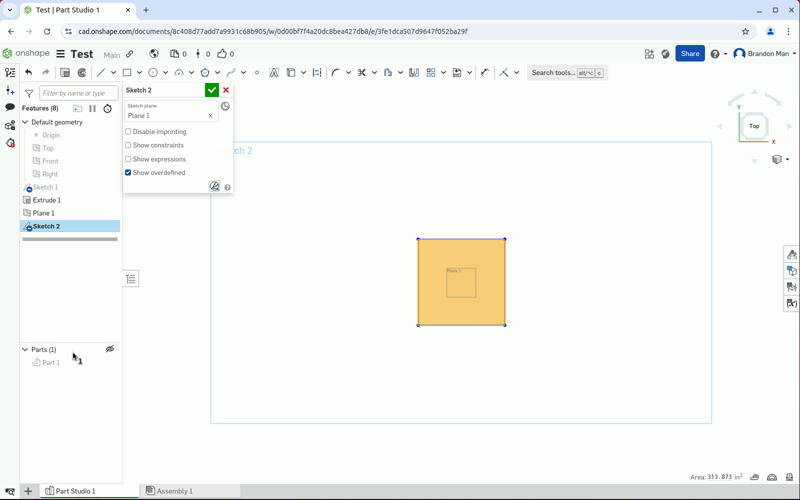
key(shift+y)
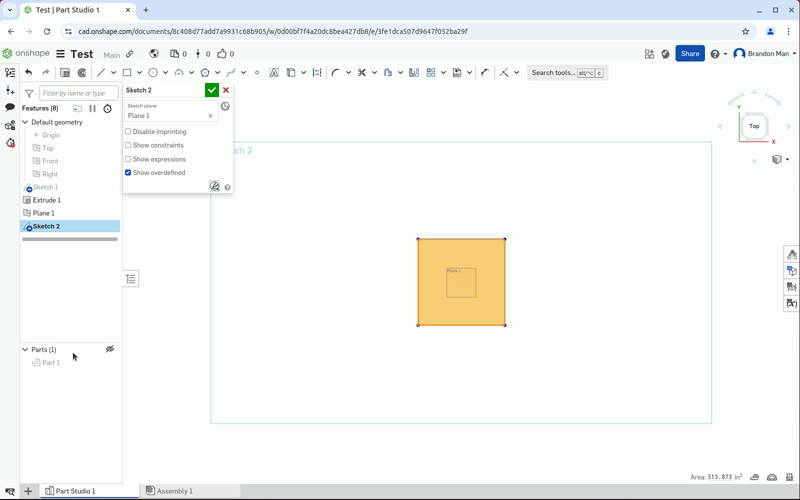
key(shift+e)
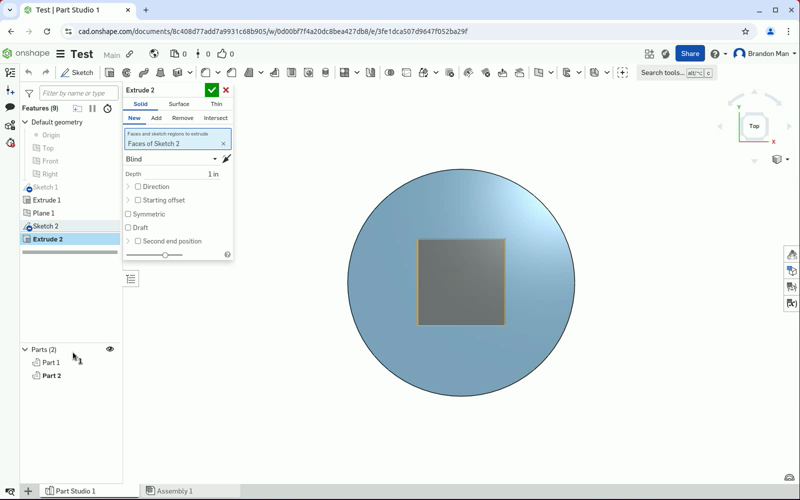
mouse_move(143, 106)
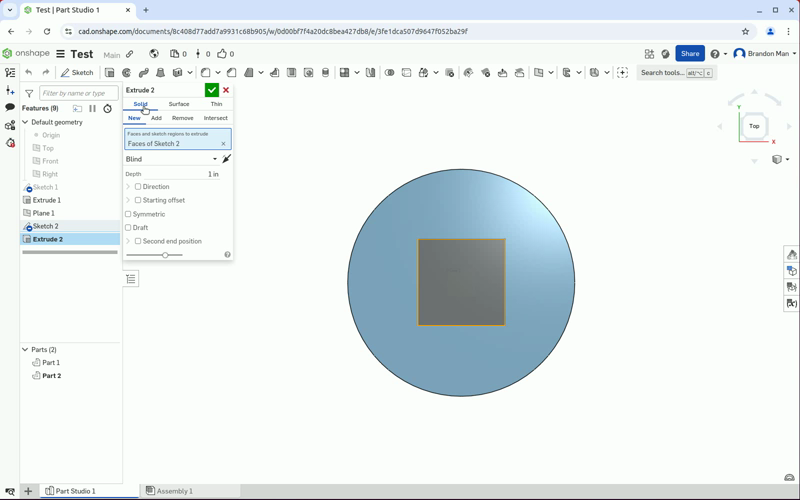
click(143, 106)
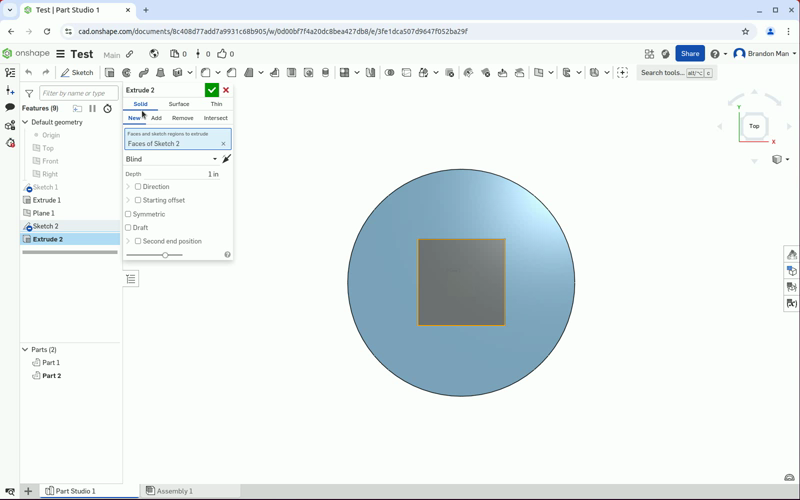
mouse_move(137, 120)
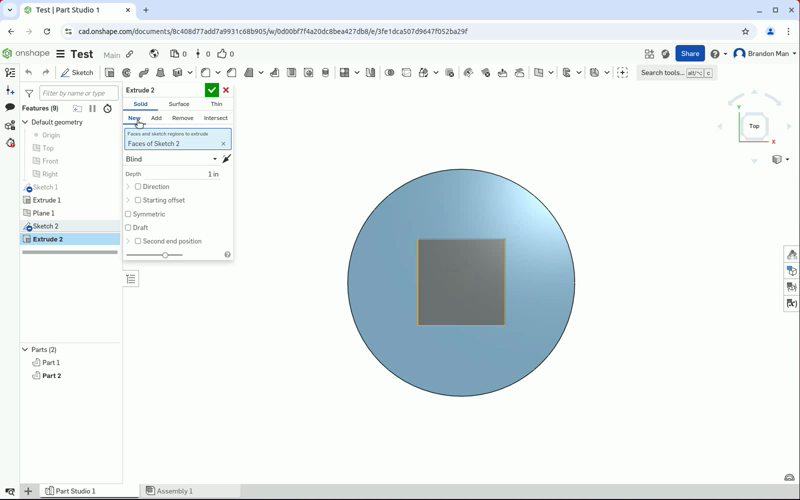
click(137, 120)
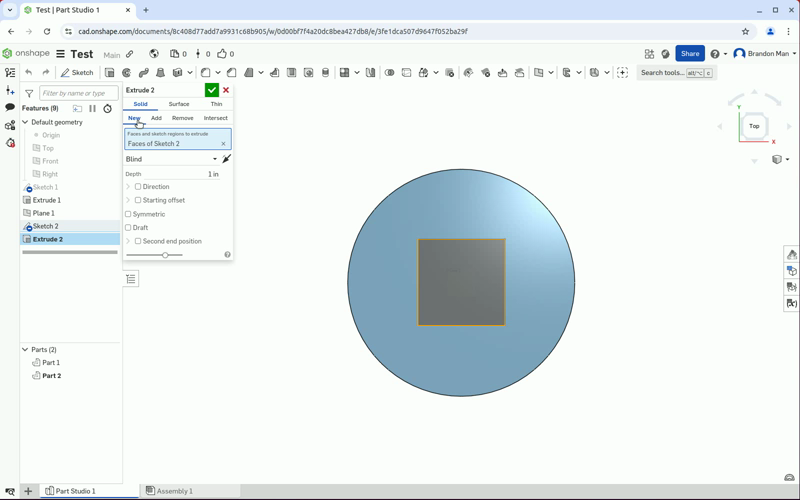
key(tab, 4)
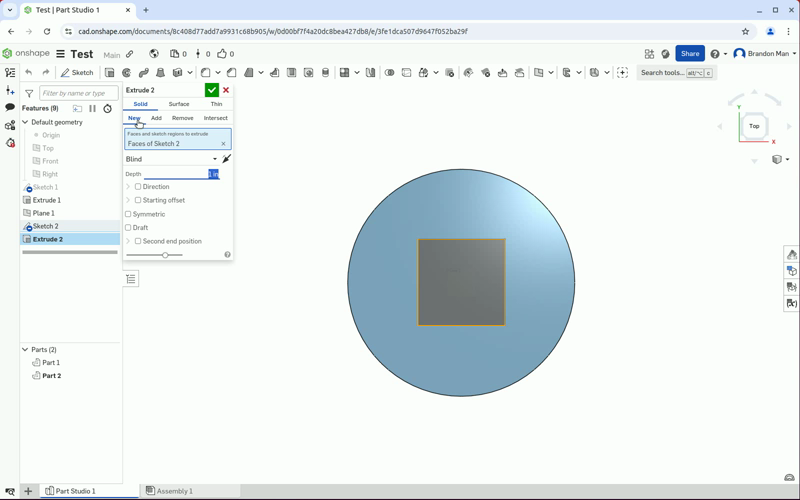
text(9.147)
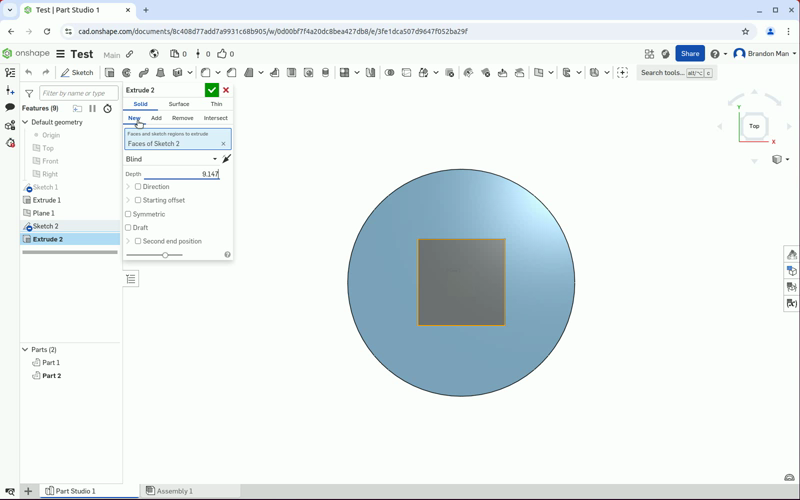
key(enter)
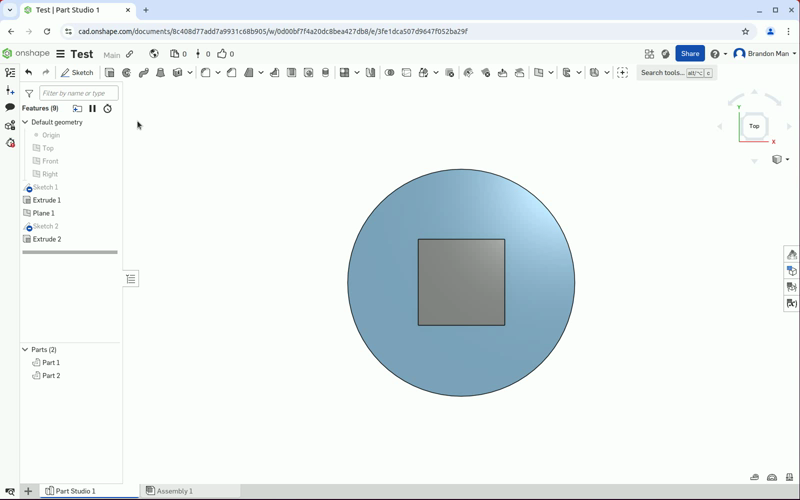
key(shift+h)
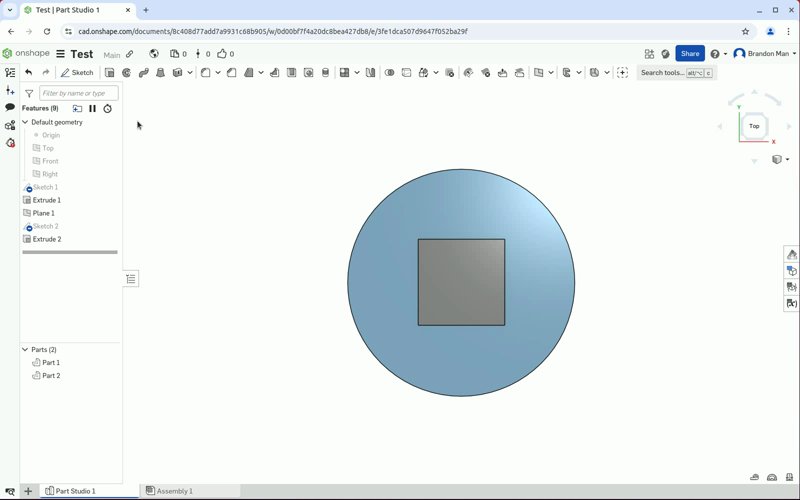
key(shift+h)
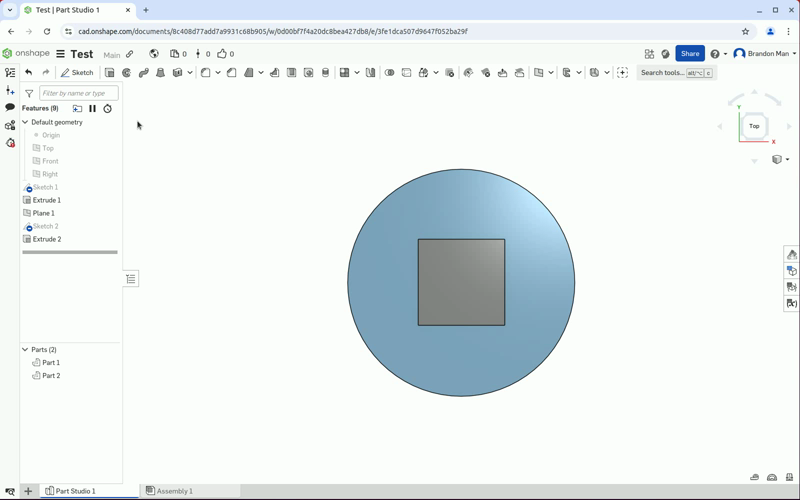
key(shift+7)
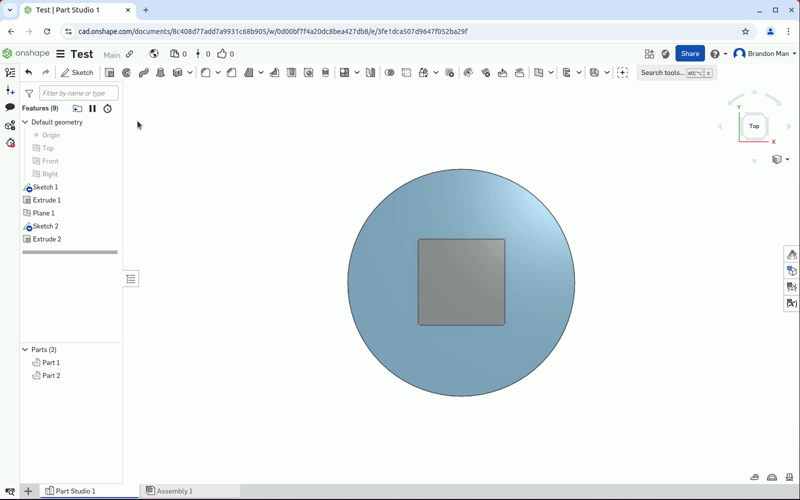
key(up, 3)
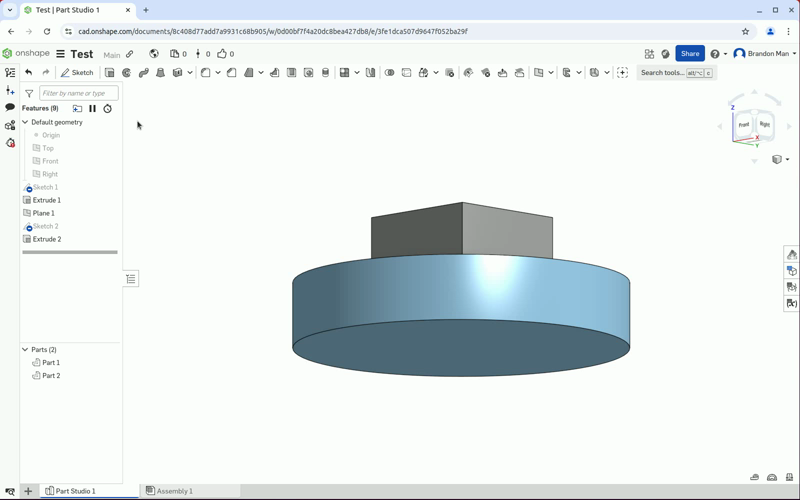
key(left, 3)
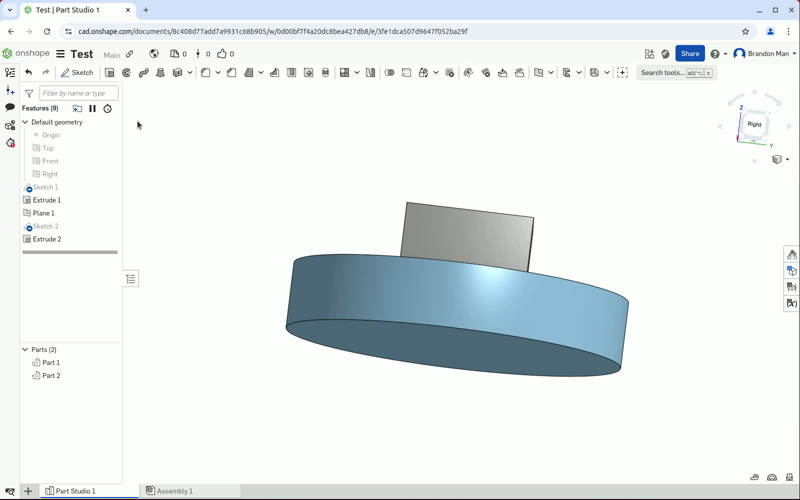
key(right, 3)
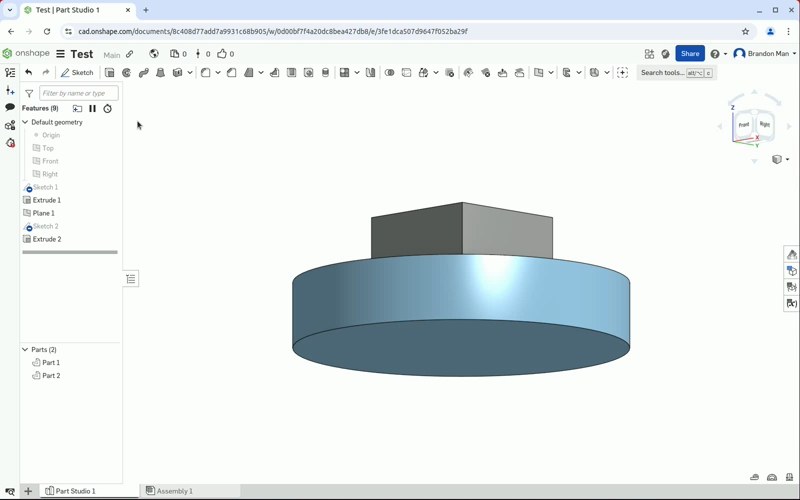
key(down, 3)
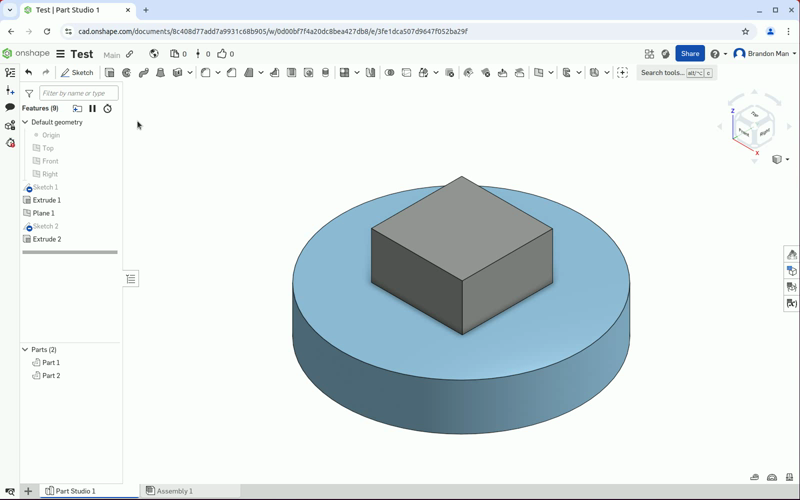
mouse_move(73, 189)
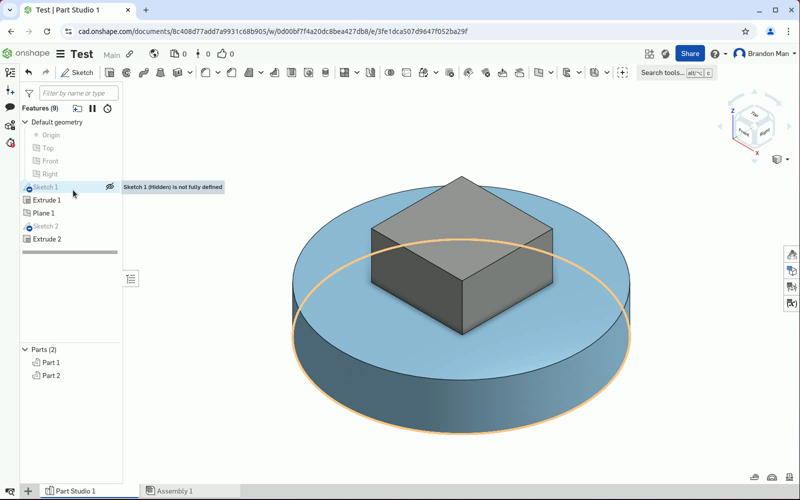
click(73, 189)